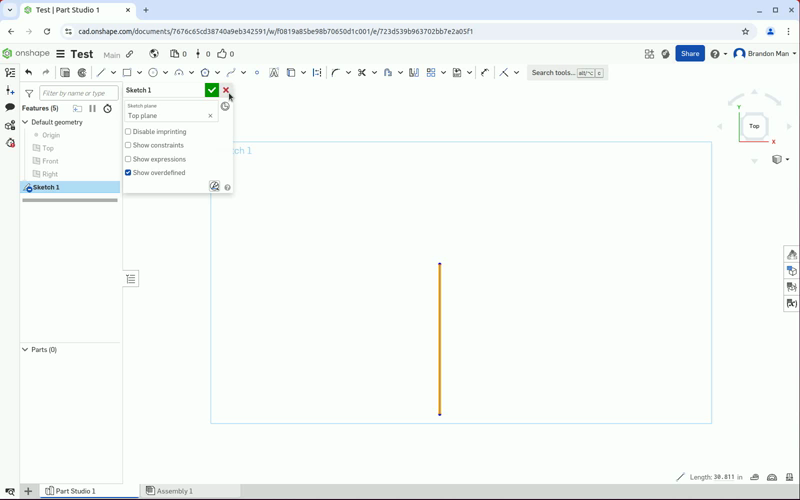
key(shift+h)
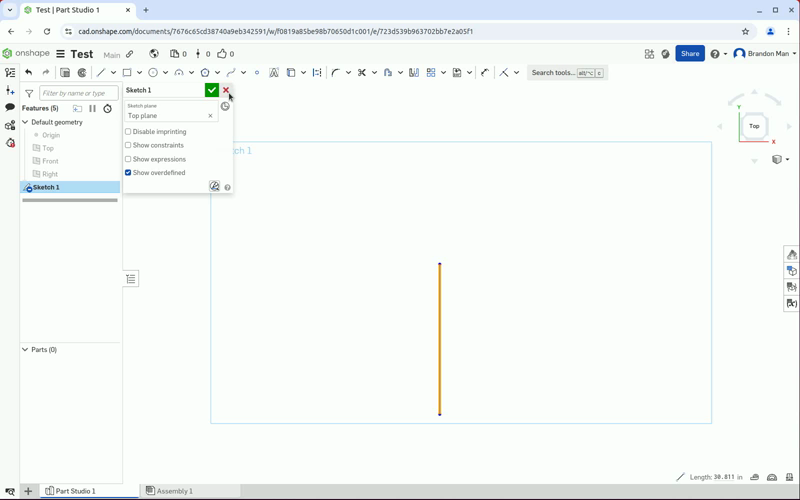
key(shift+s)
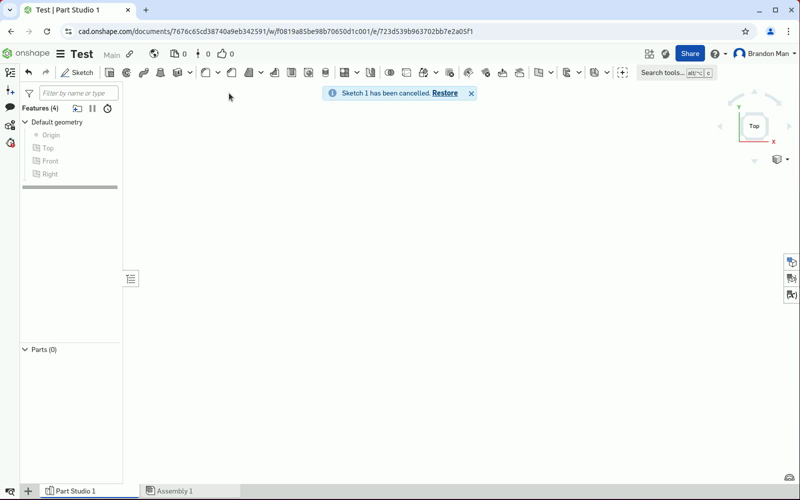
mouse_move(73, 150)
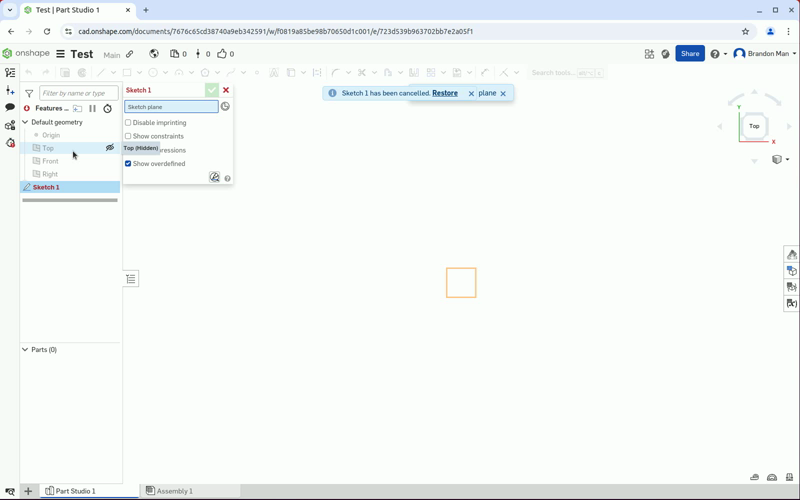
click(73, 150)
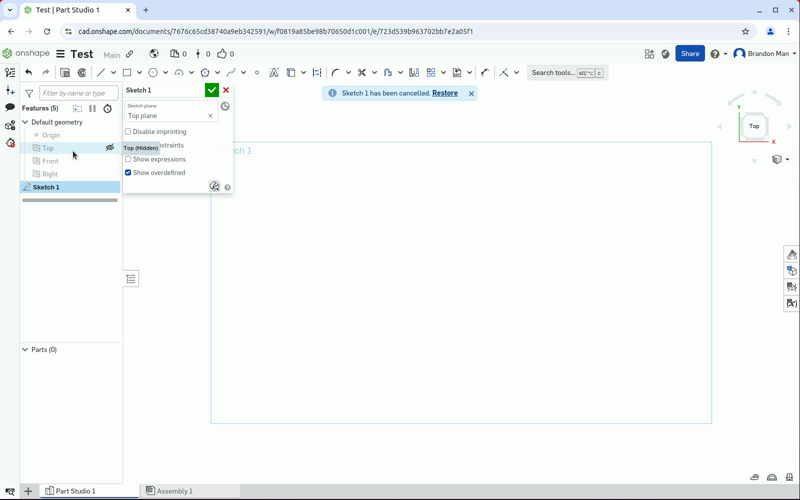
mouse_move(73, 352)
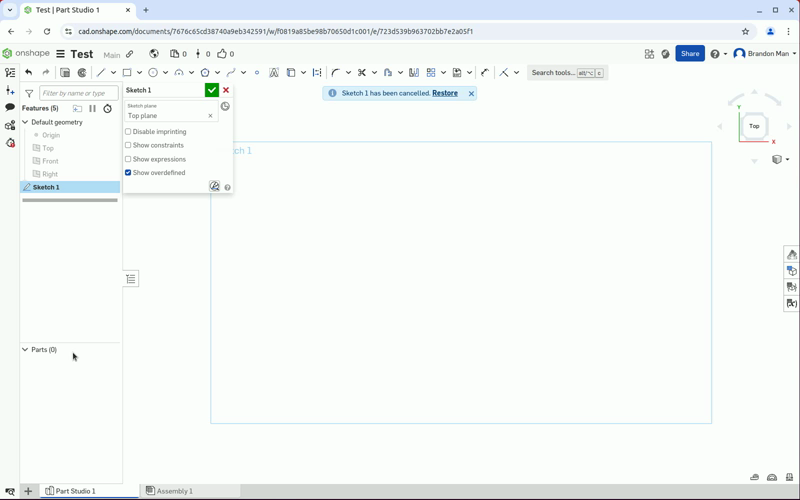
key(y)
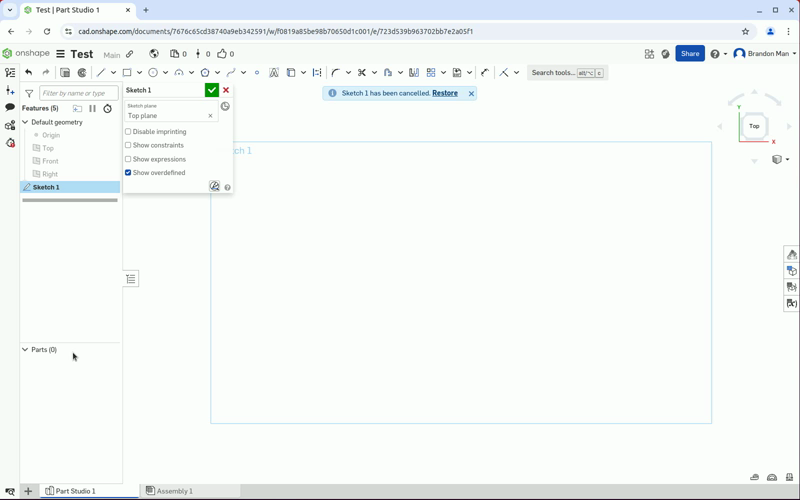
key(c)
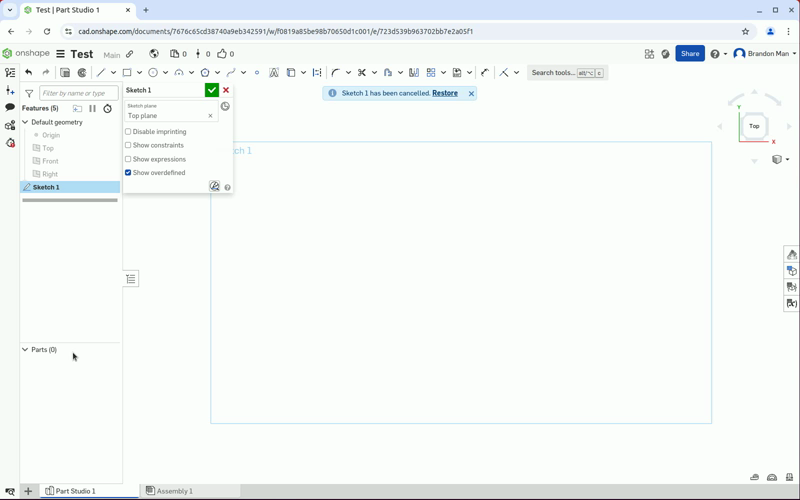
key_down(shift)
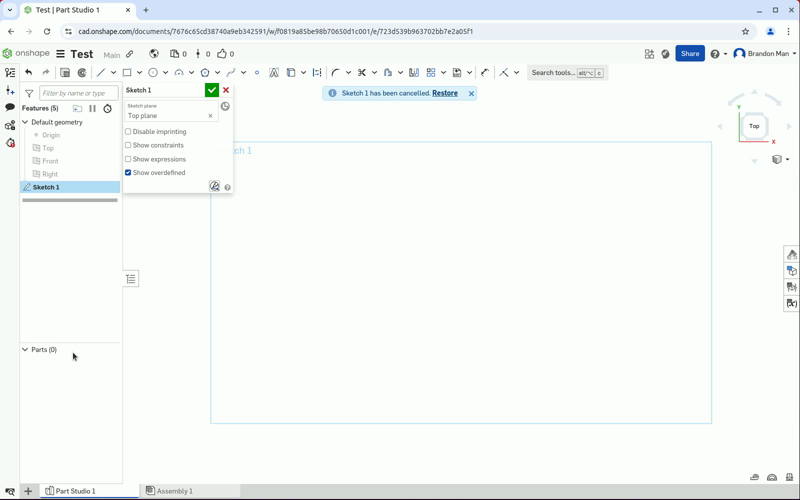
mouse_move(461, 282)
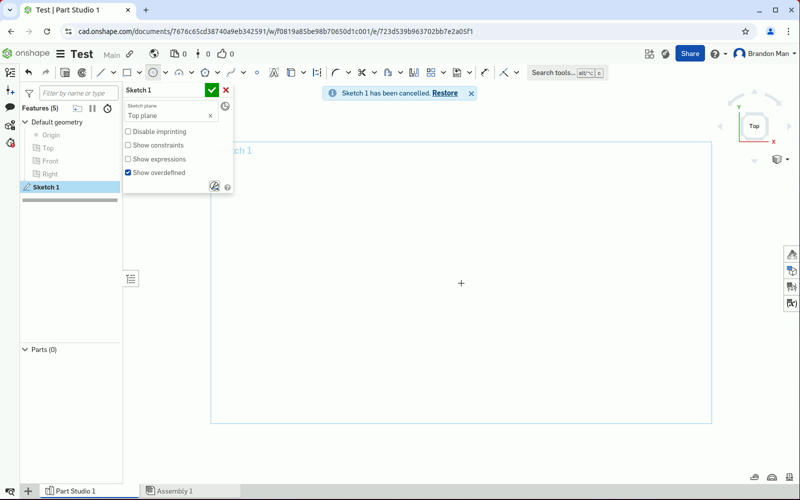
click(461, 282)
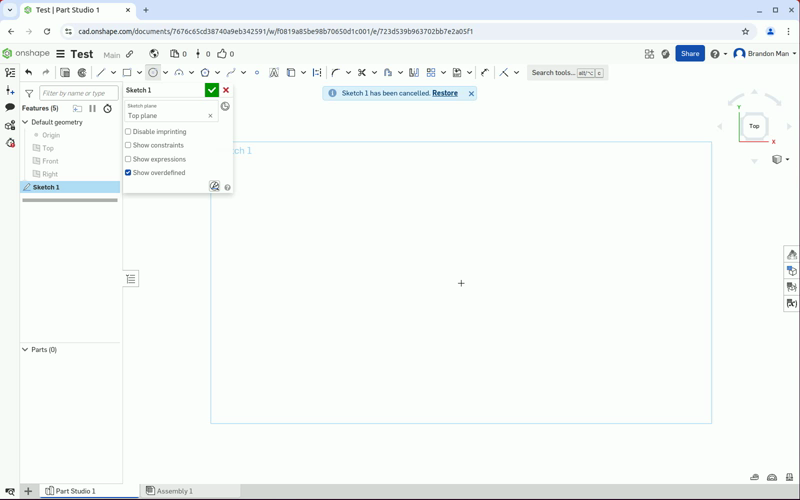
key_up(shift)
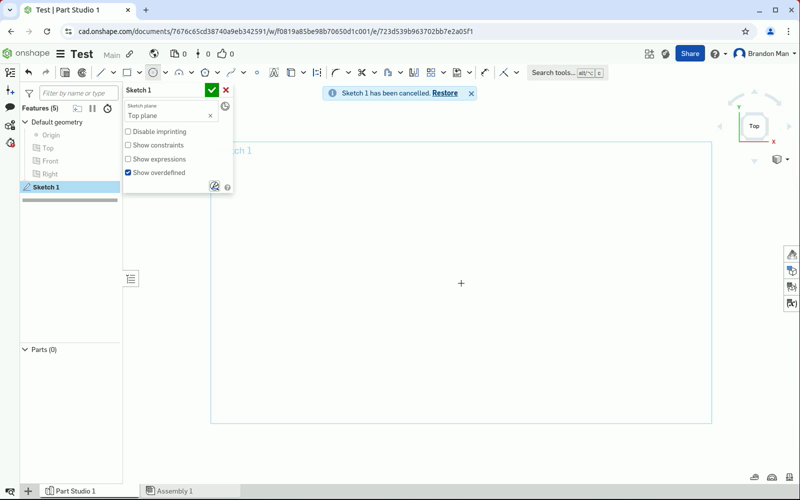
mouse_move(574, 282)
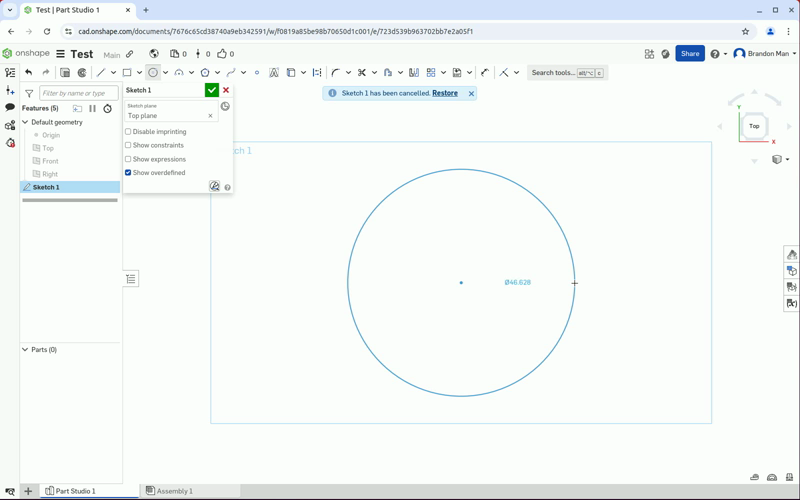
click(574, 282)
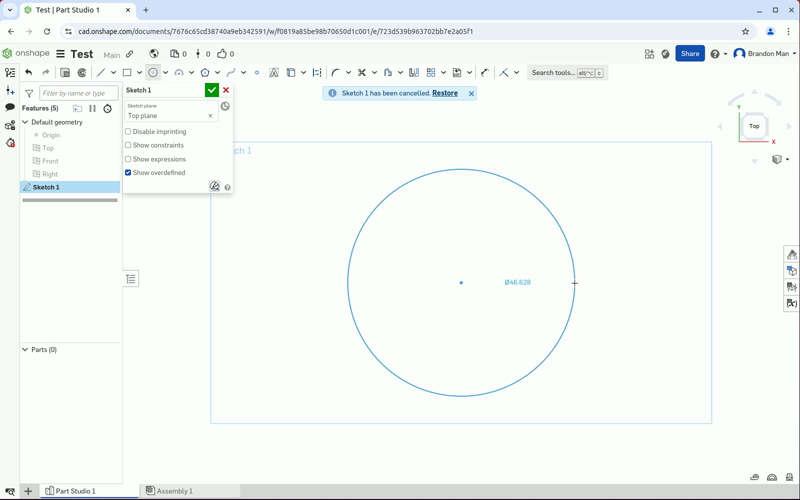
key(esc)
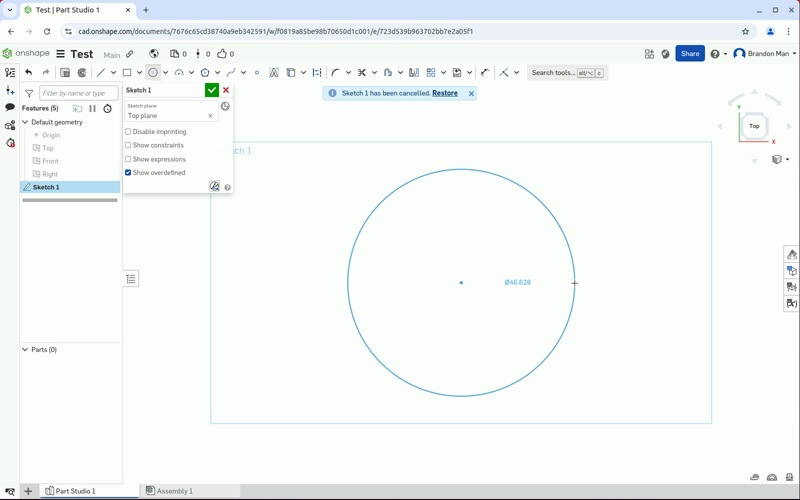
key(c)
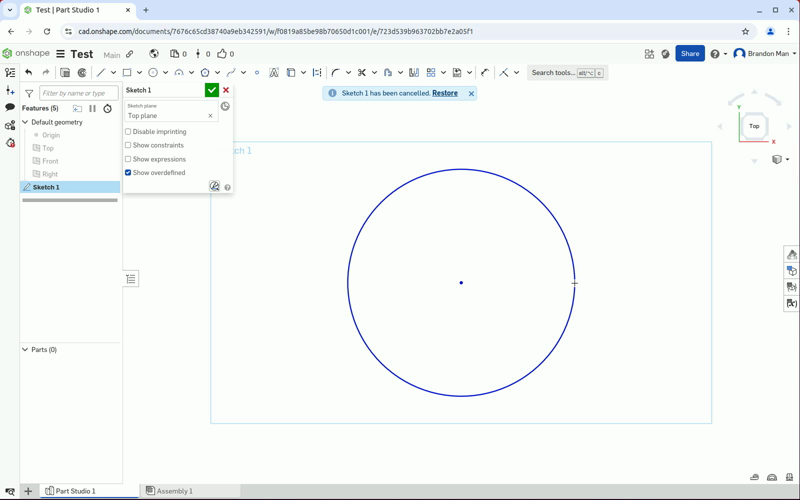
key_down(shift)
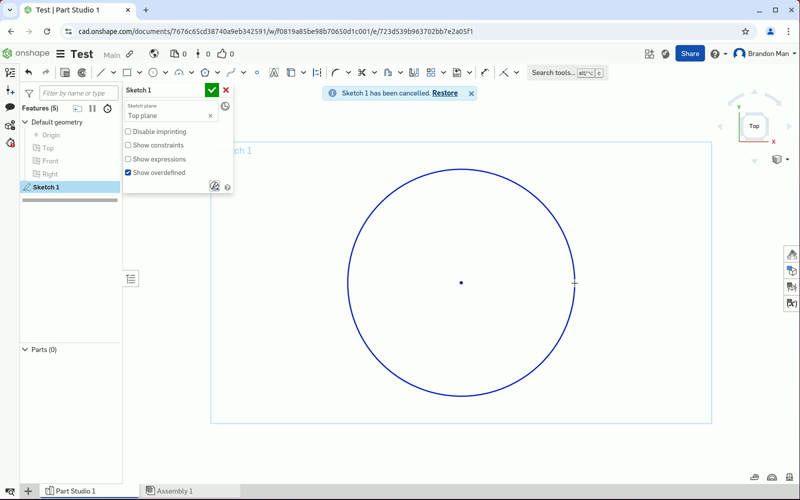
mouse_move(461, 282)
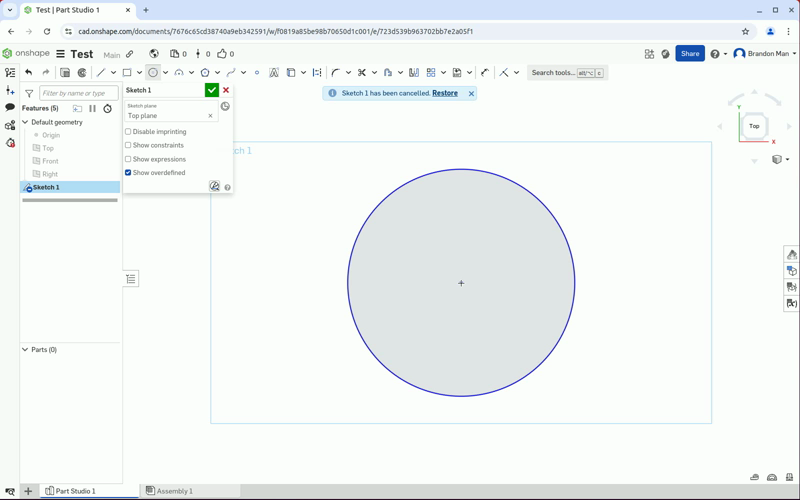
click(461, 282)
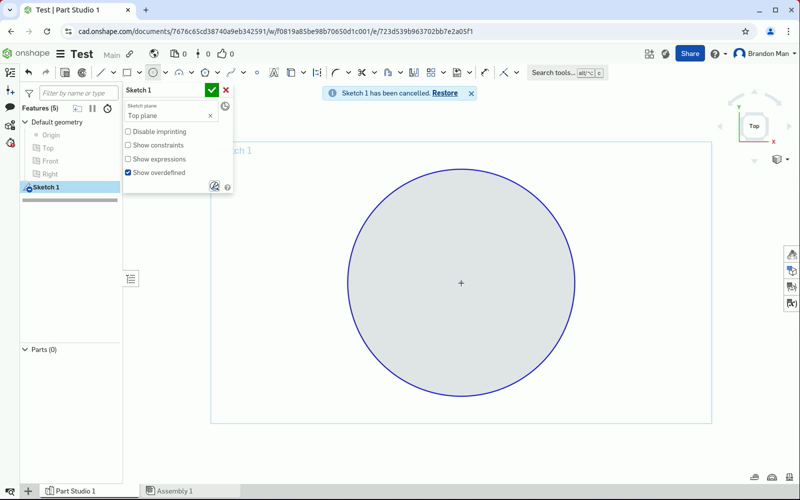
key_up(shift)
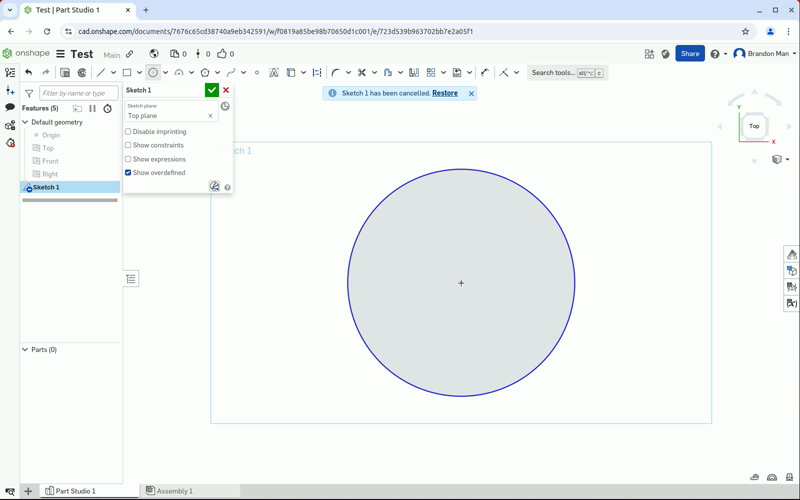
mouse_move(546, 282)
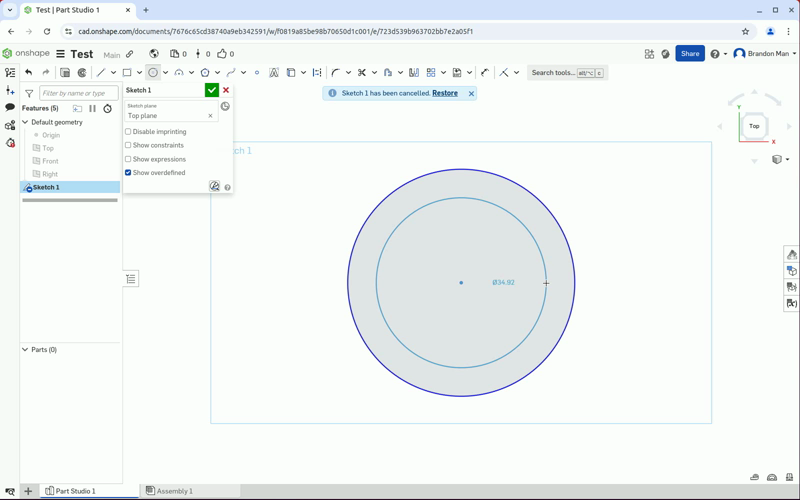
click(546, 282)
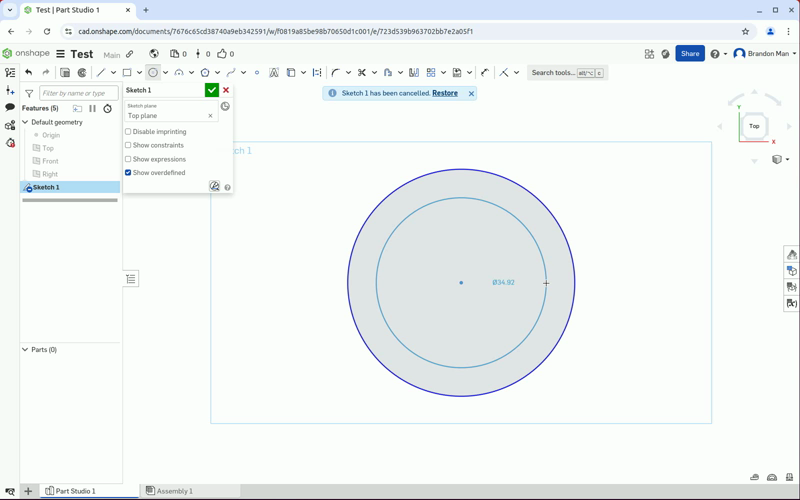
key(esc)
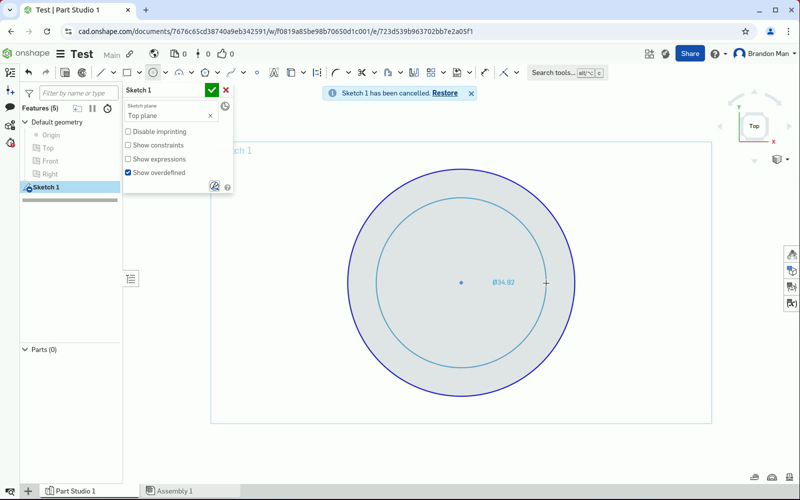
mouse_move(441, 184)
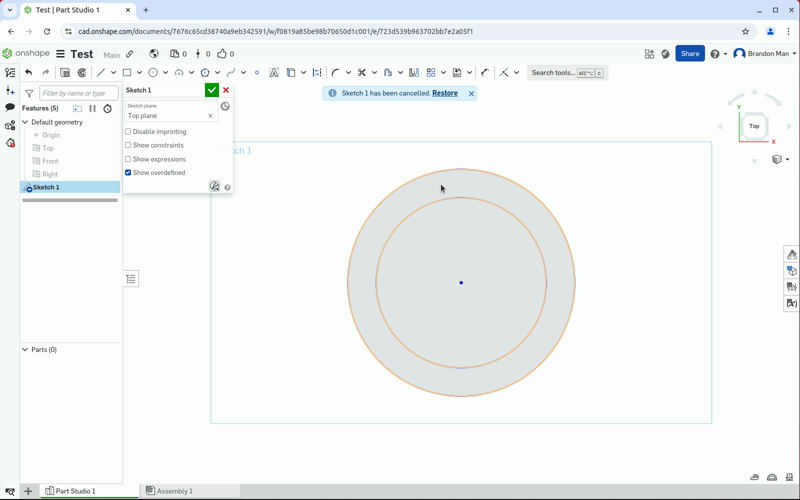
click(441, 184)
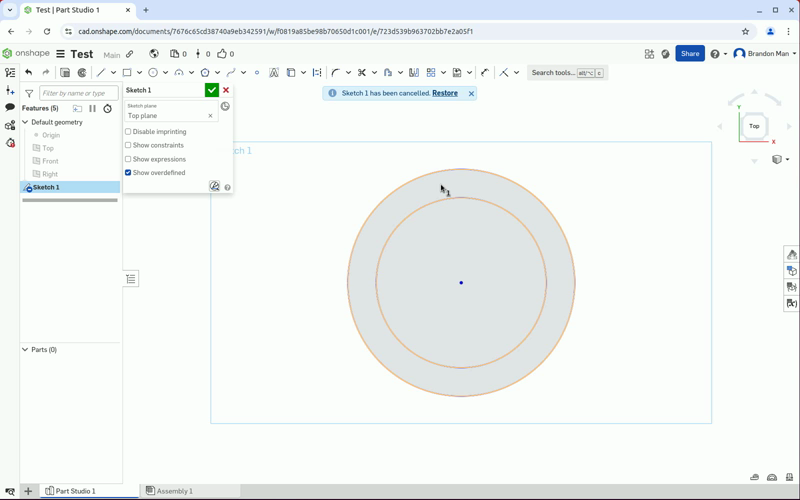
mouse_move(73, 352)
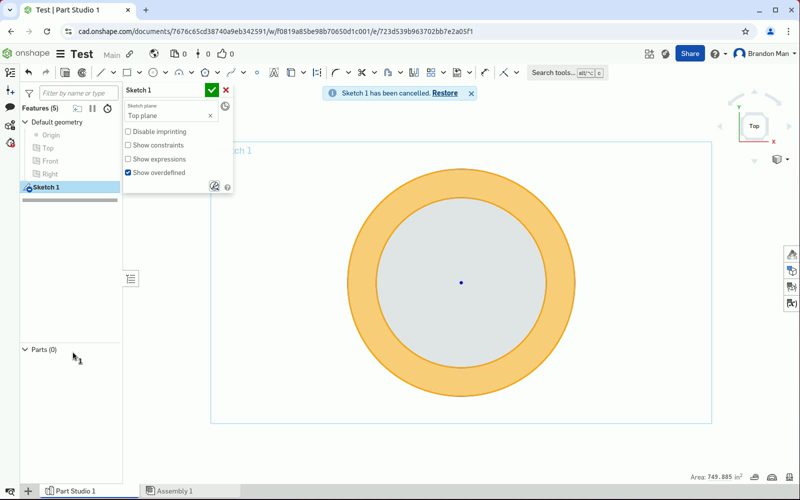
key(shift+y)
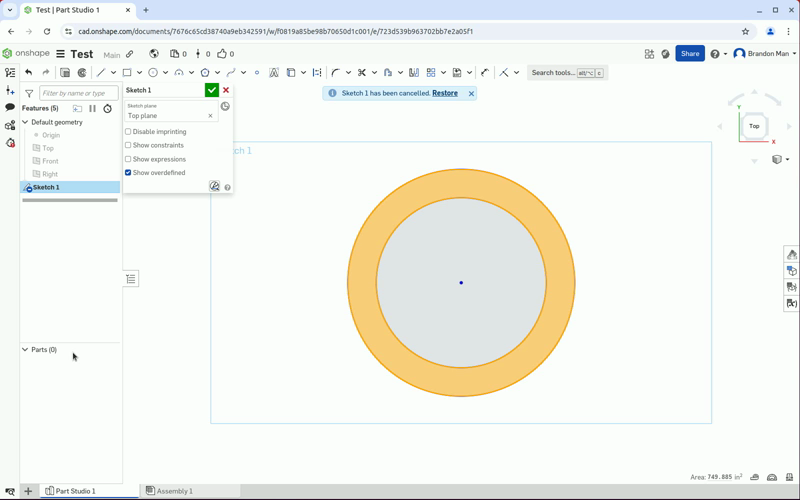
key(shift+e)
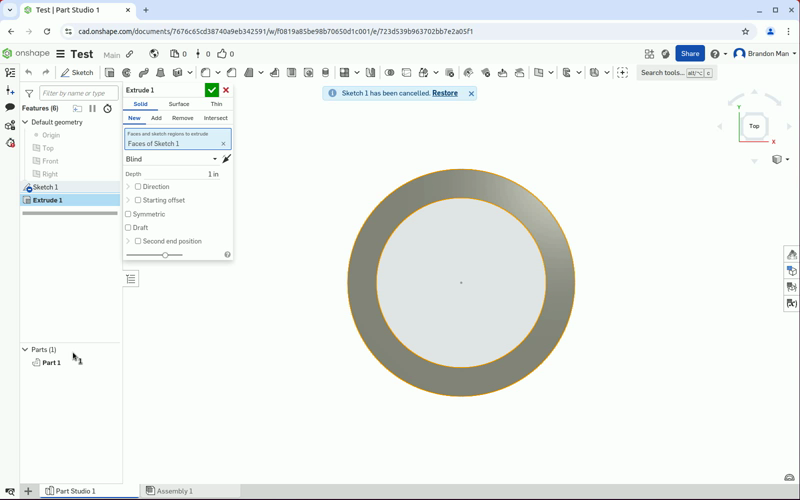
mouse_move(143, 106)
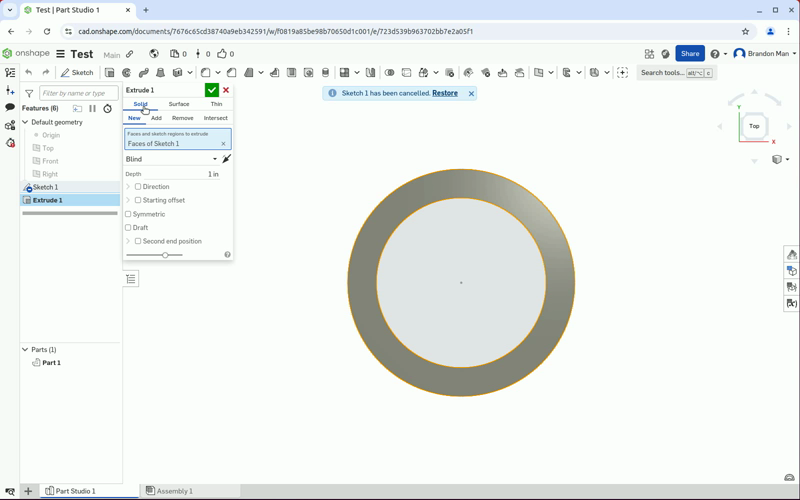
click(143, 106)
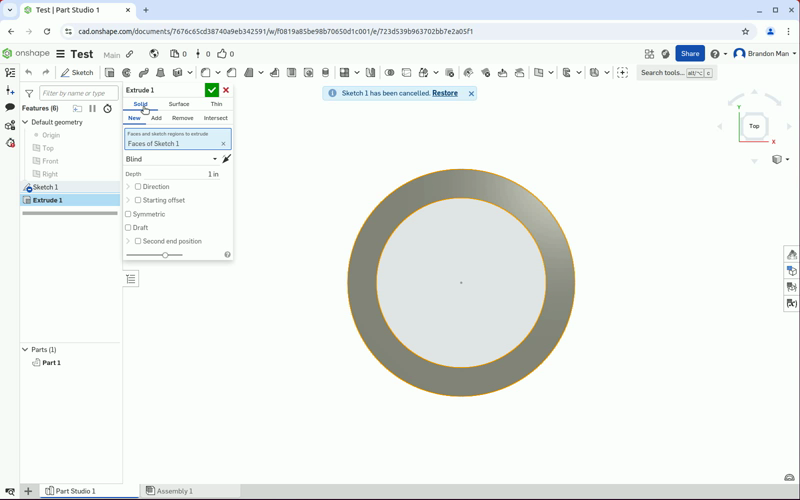
mouse_move(137, 120)
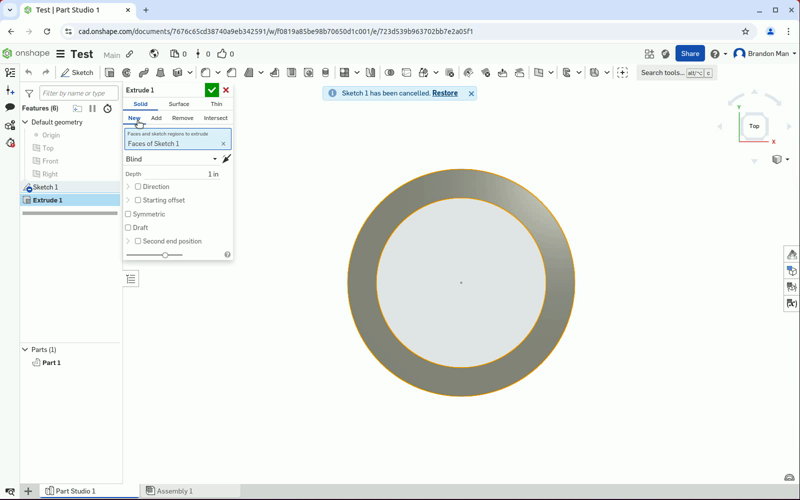
click(137, 120)
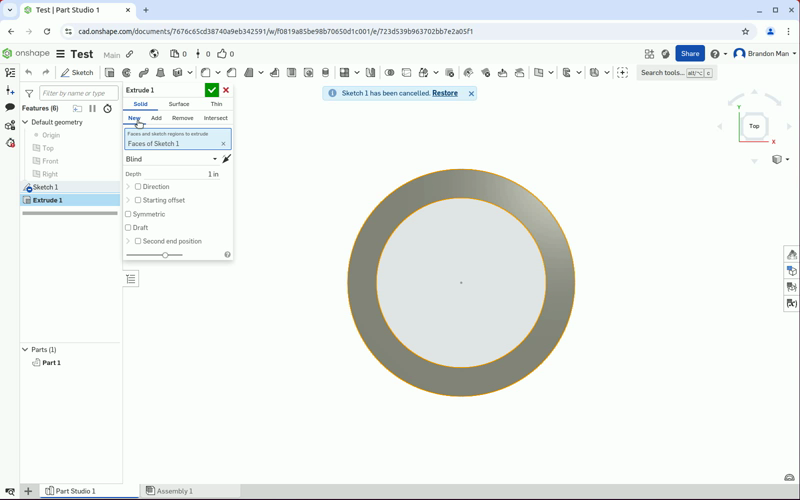
key(tab, 4)
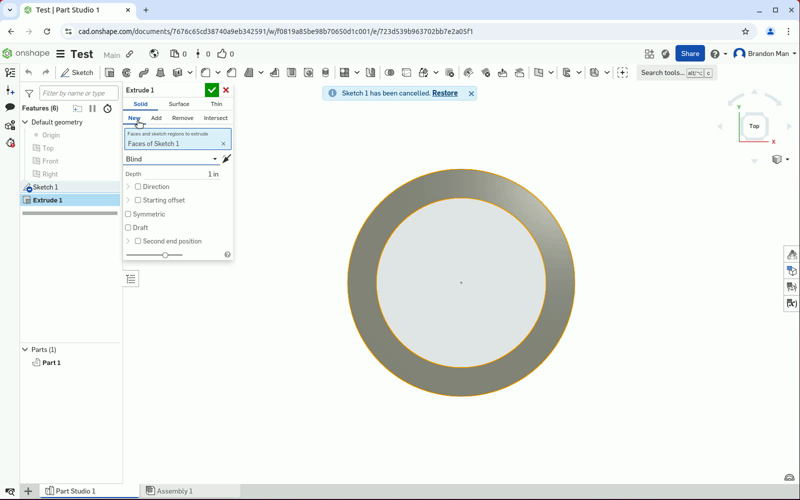
text(14.924)
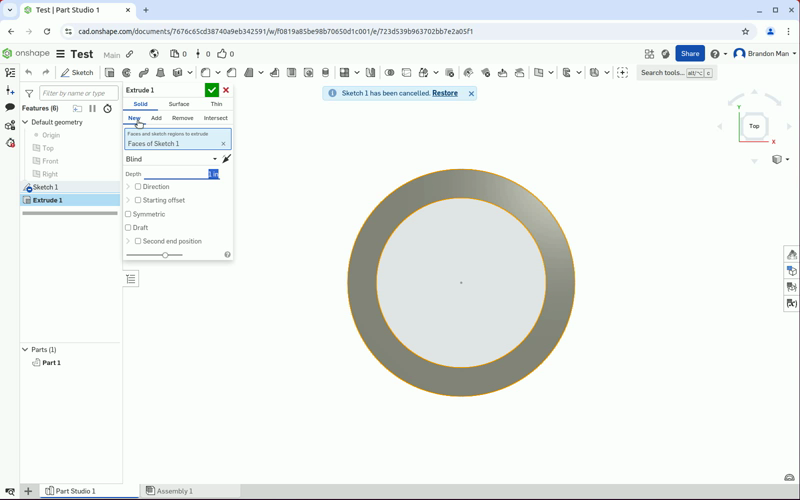
key(enter)
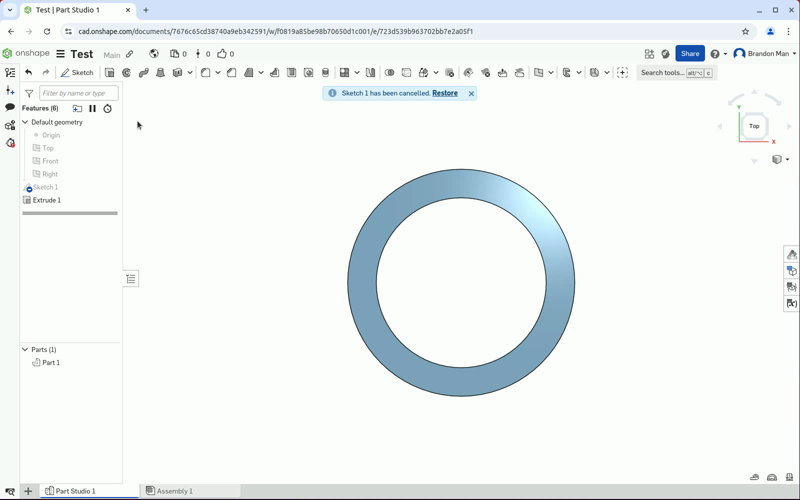
key(shift+h)
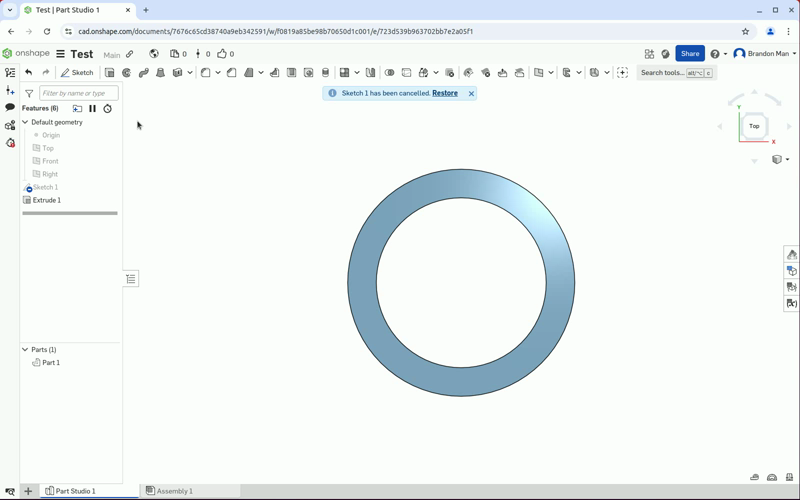
key(shift+h)
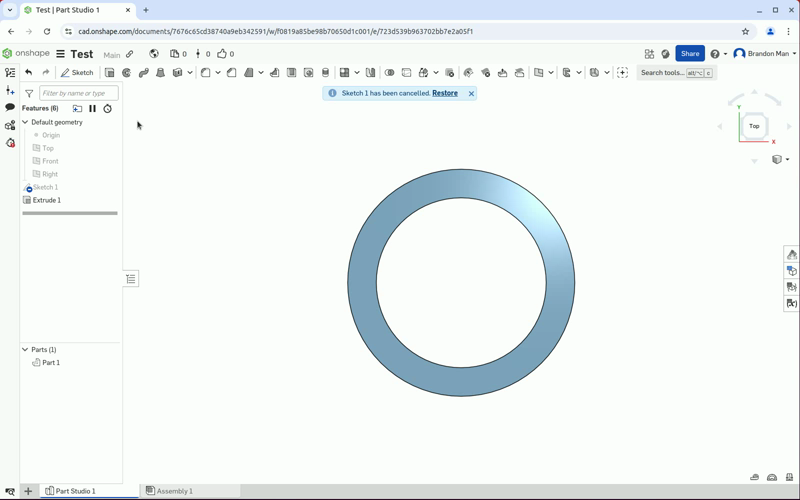
mouse_move(73, 189)
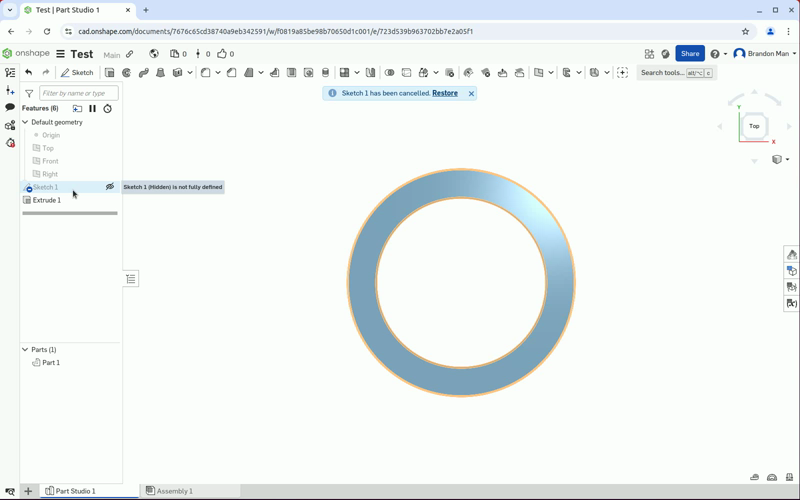
click(73, 189)
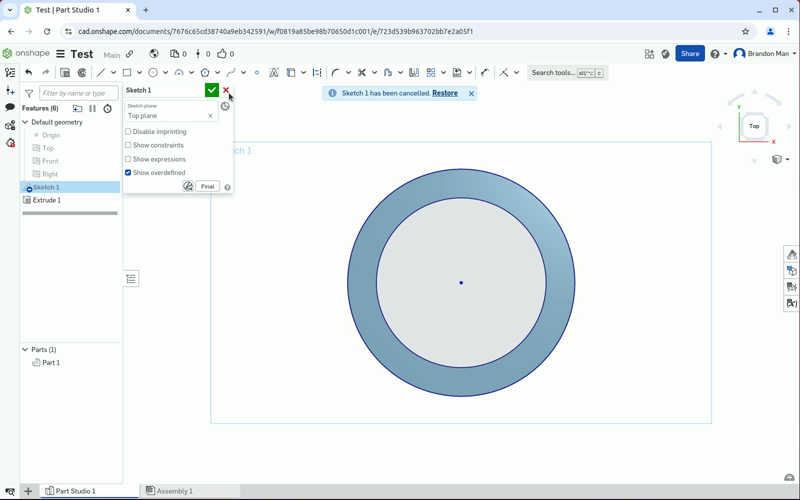
mouse_move(229, 92)
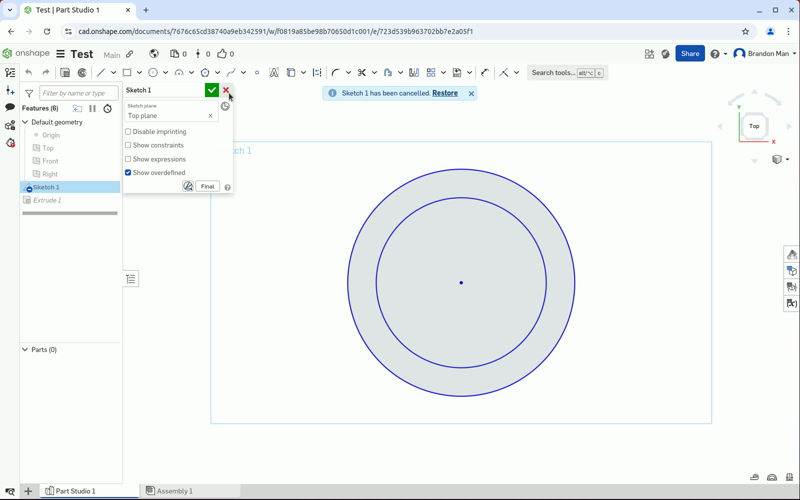
click(229, 92)
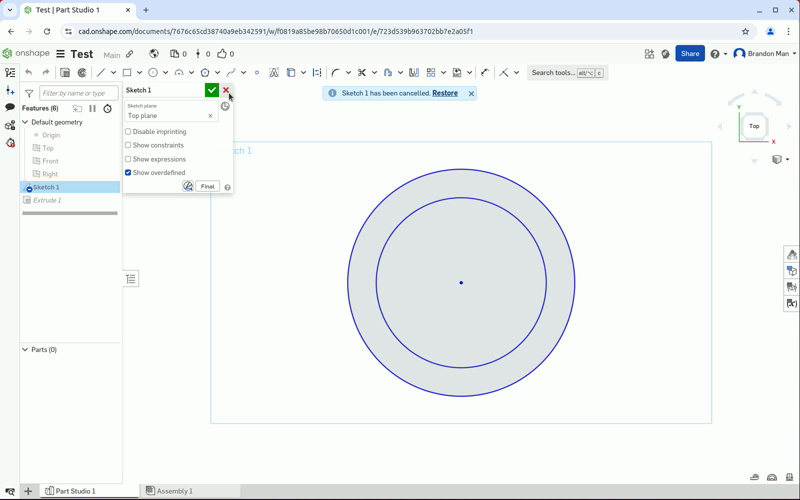
key(shift+s)
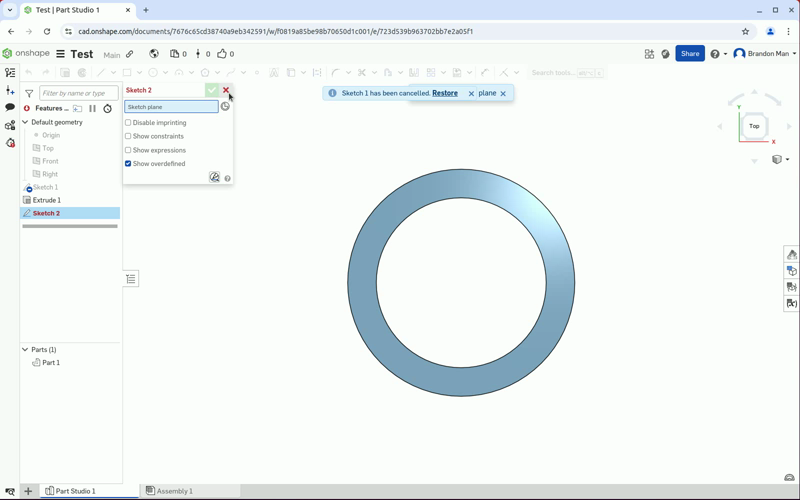
mouse_move(73, 150)
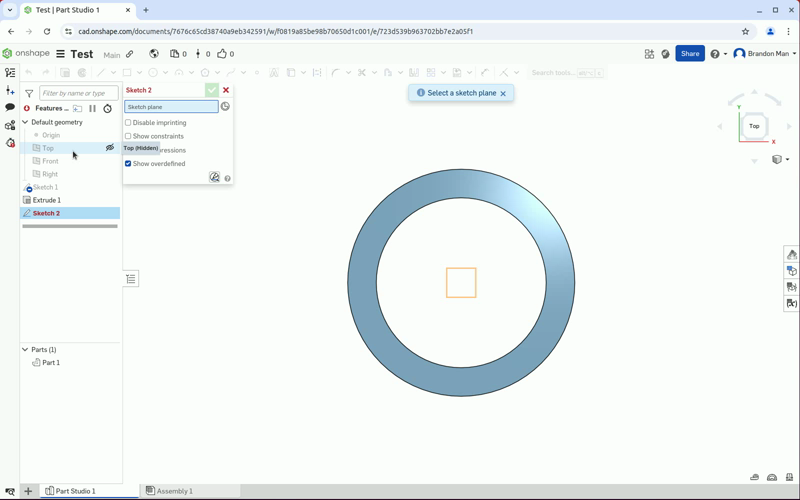
click(73, 150)
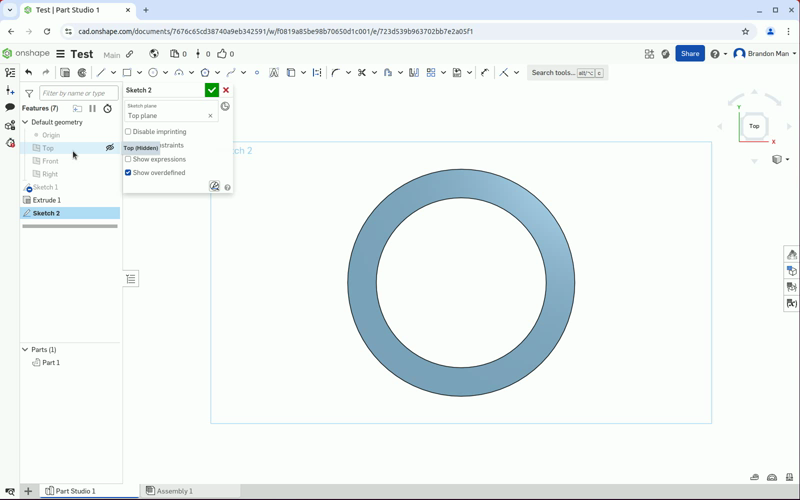
mouse_move(73, 352)
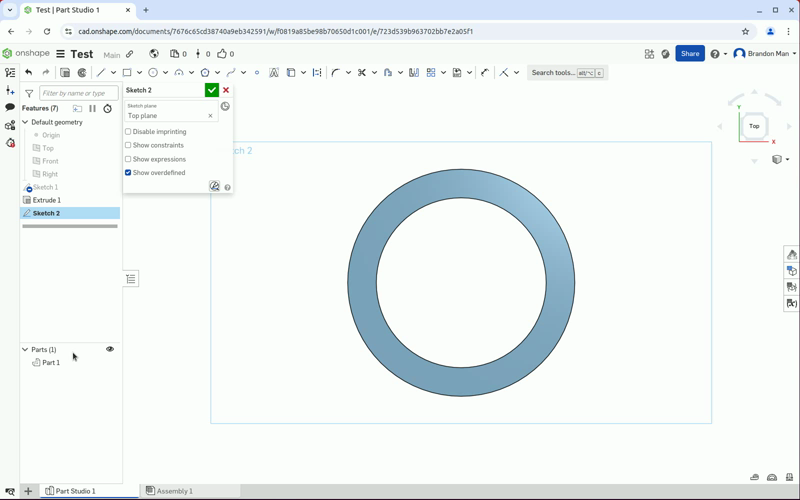
key(y)
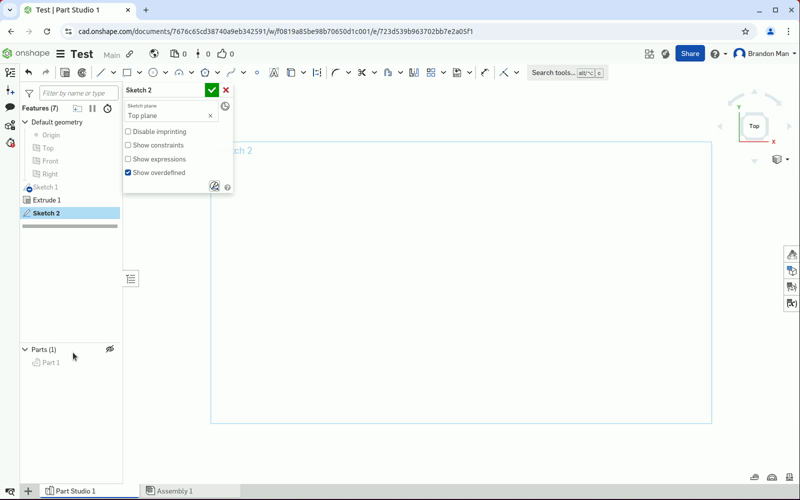
key(c)
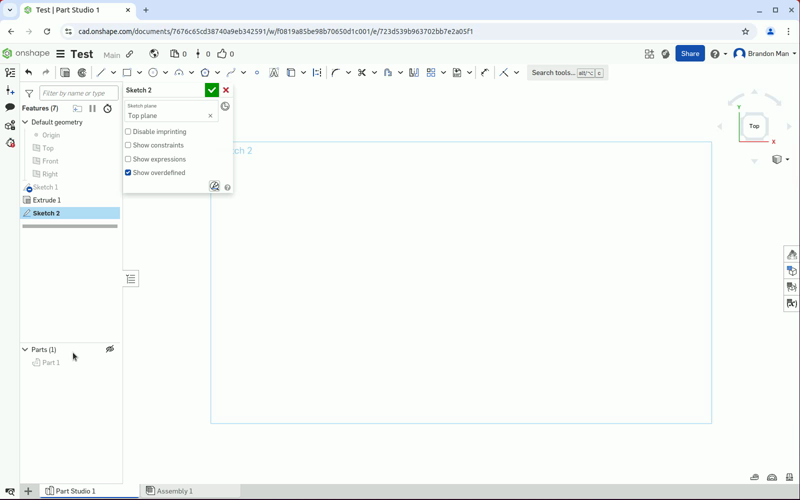
key_down(shift)
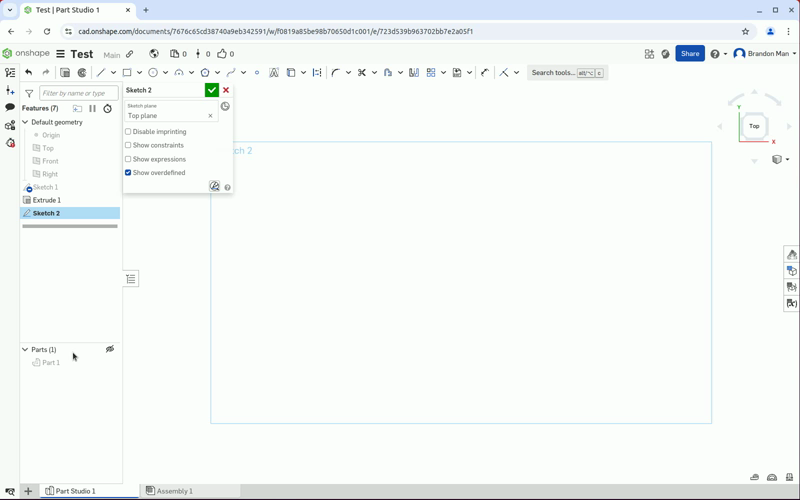
mouse_move(461, 282)
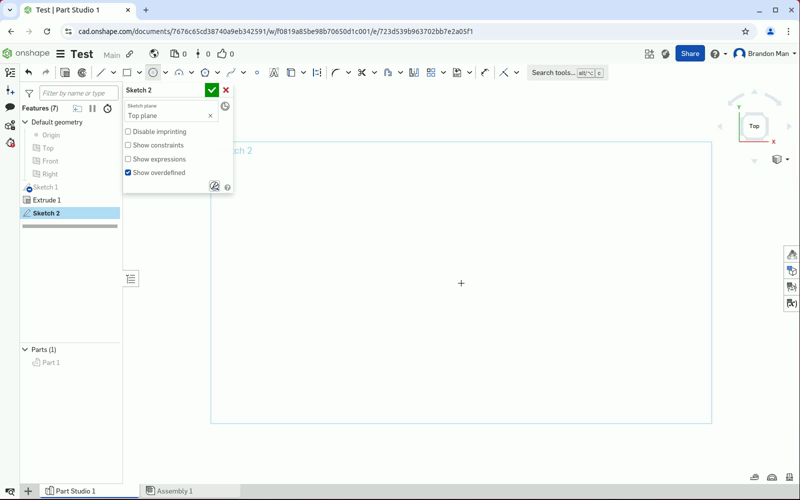
click(461, 282)
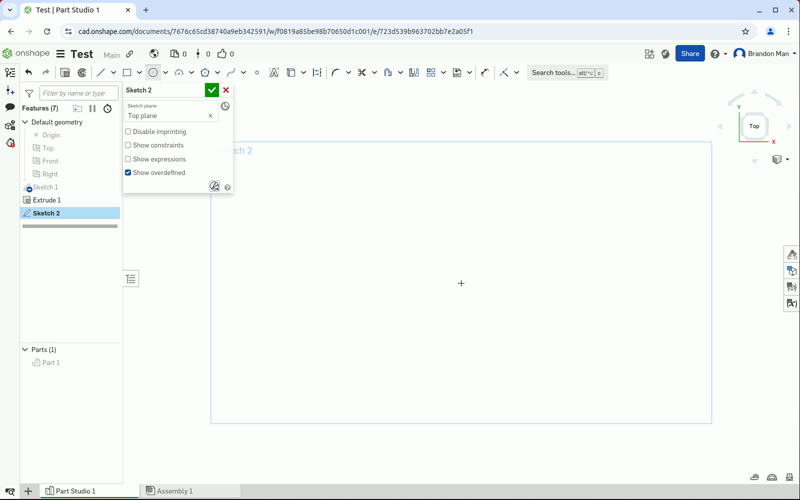
key_up(shift)
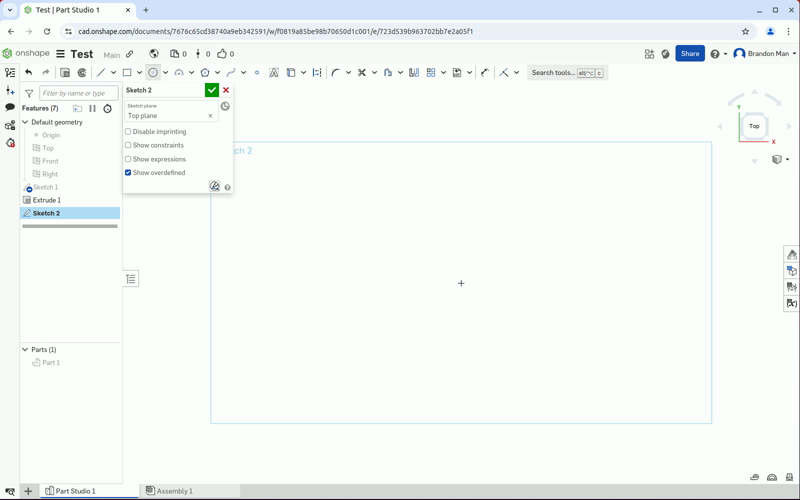
mouse_move(559, 282)
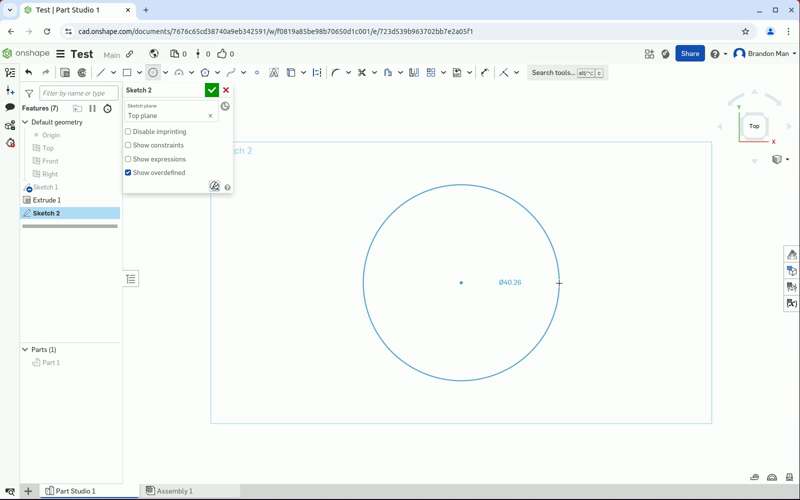
click(559, 282)
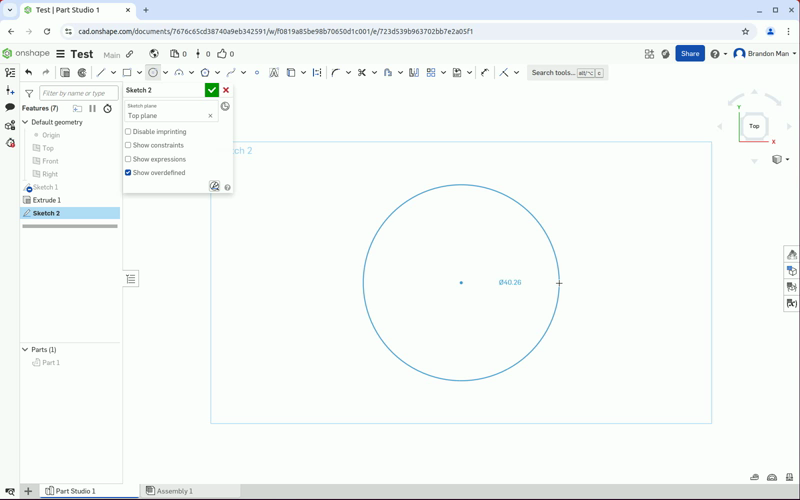
key(esc)
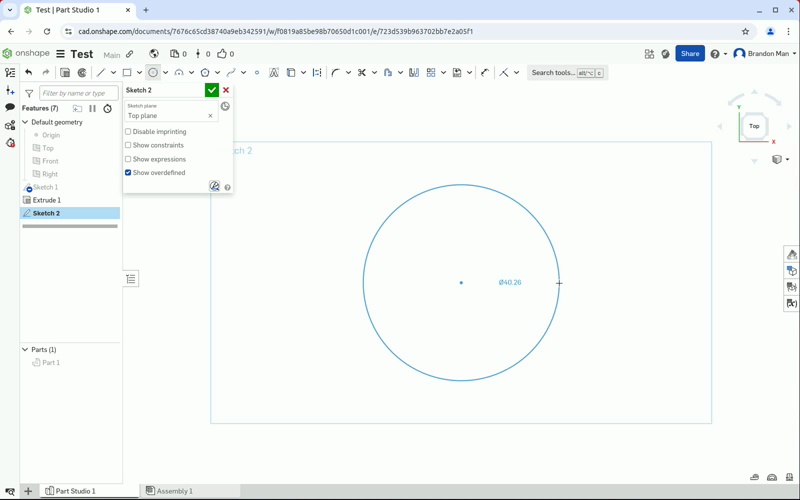
mouse_move(500, 248)
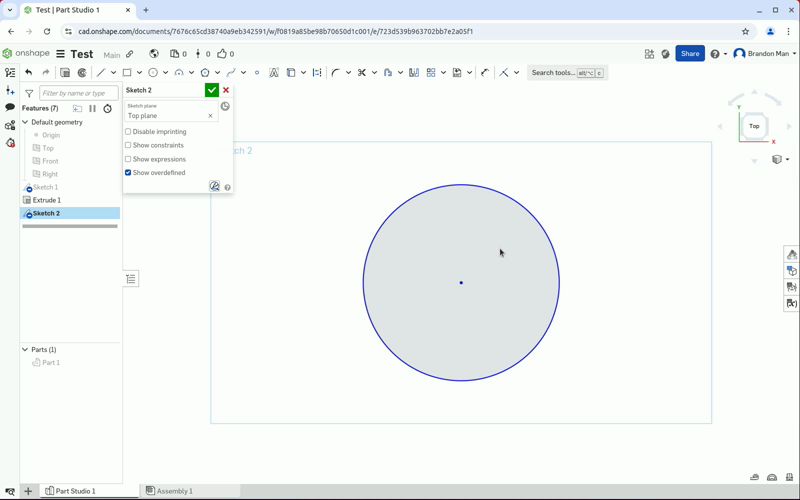
click(500, 248)
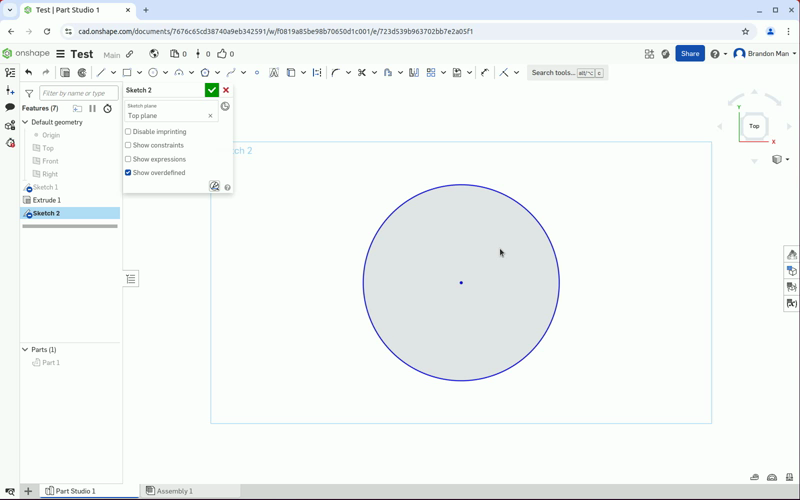
mouse_move(73, 352)
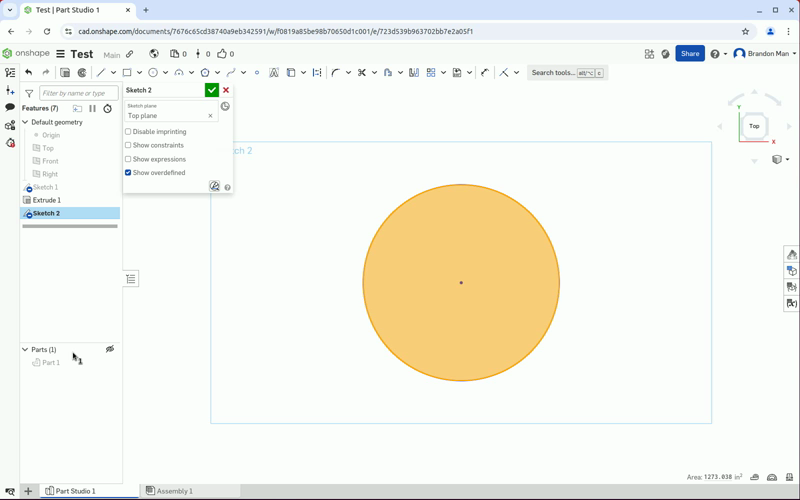
key(shift+y)
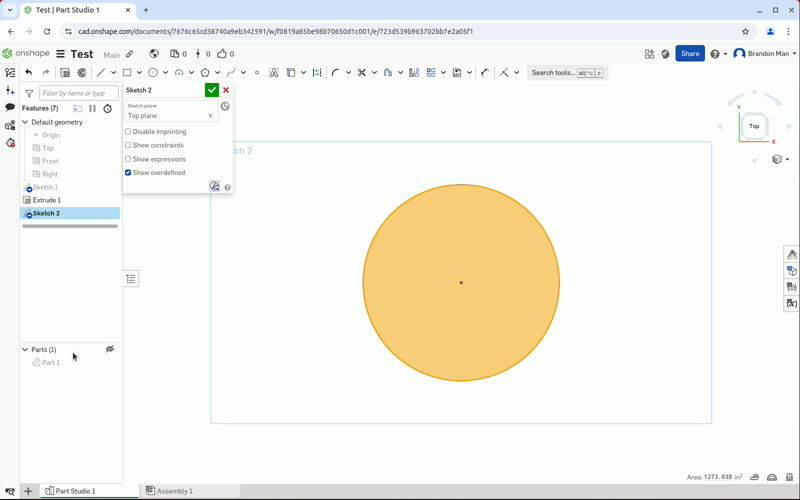
key(shift+e)
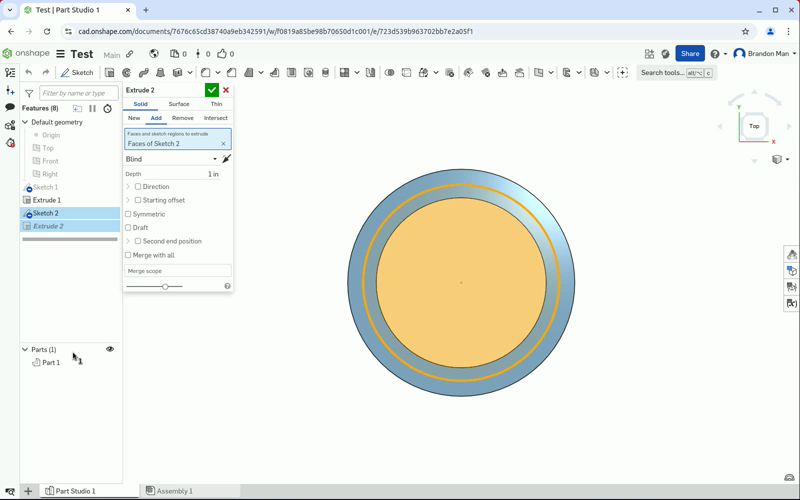
mouse_move(143, 106)
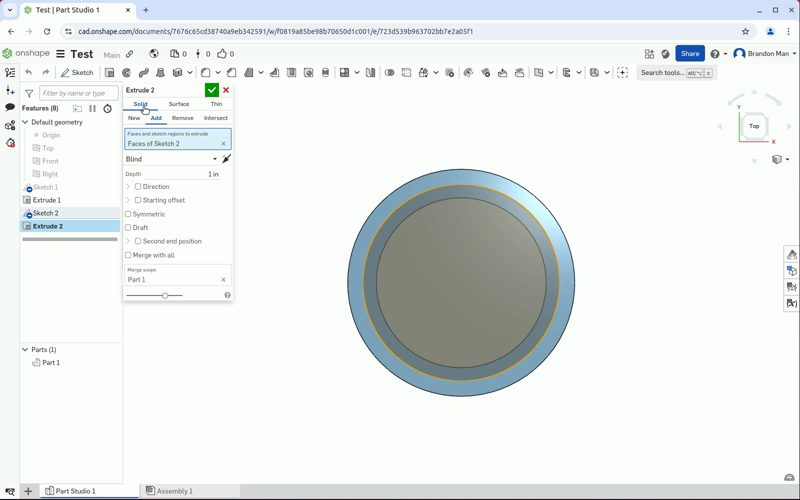
click(143, 106)
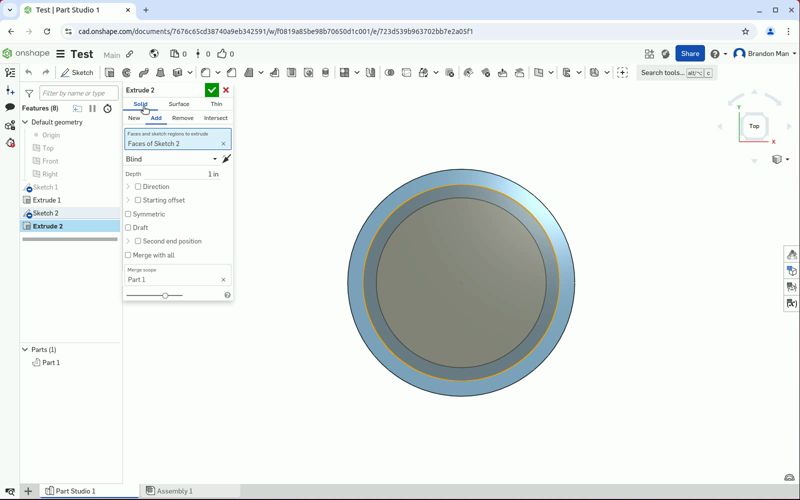
mouse_move(137, 120)
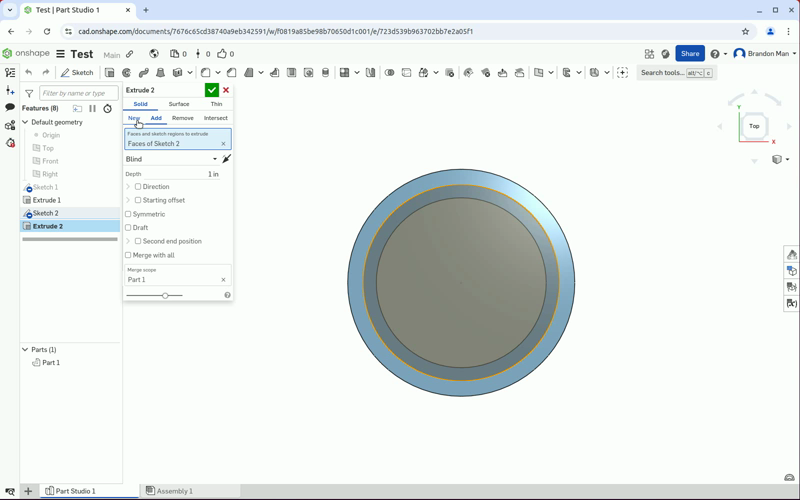
click(137, 120)
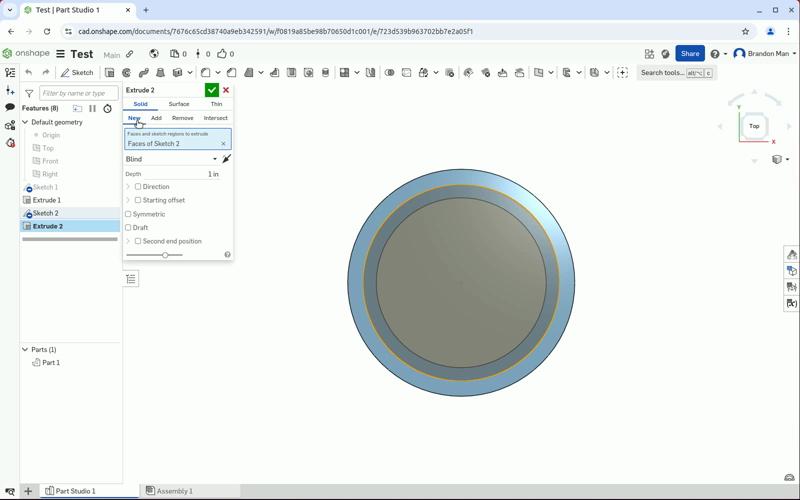
key(tab, 4)
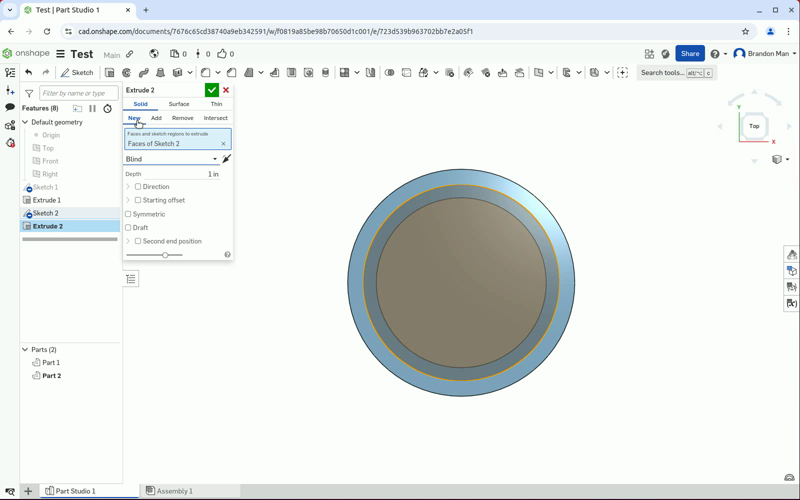
text(10.11)
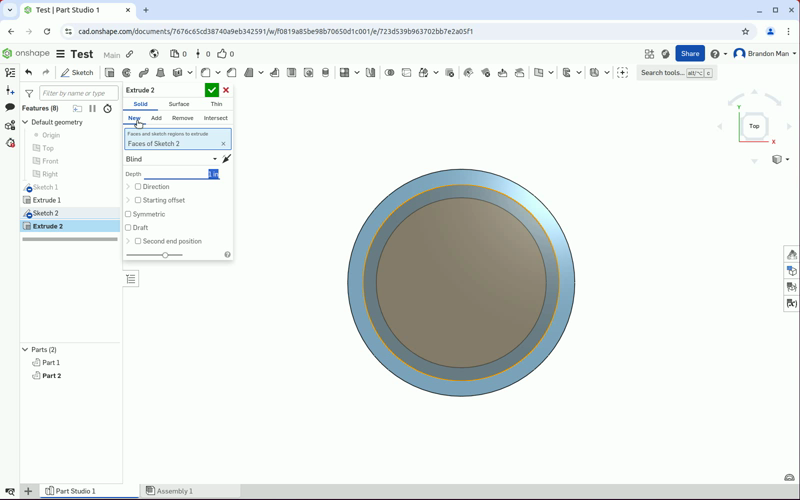
key(enter)
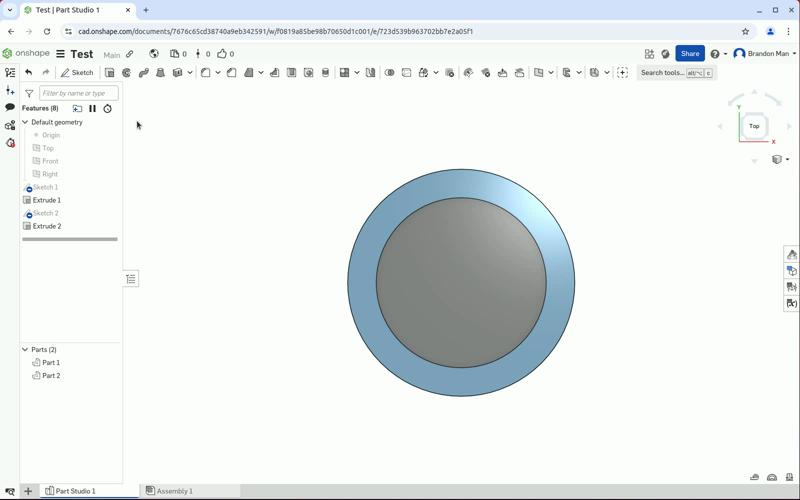
key(shift+h)
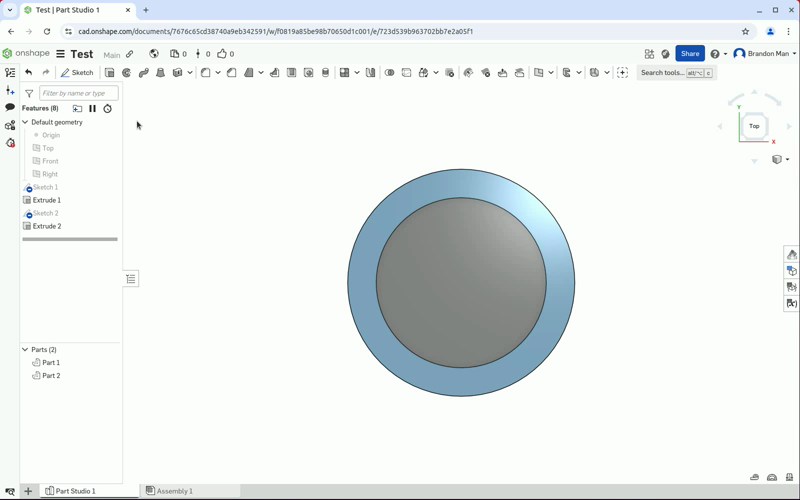
key(shift+h)
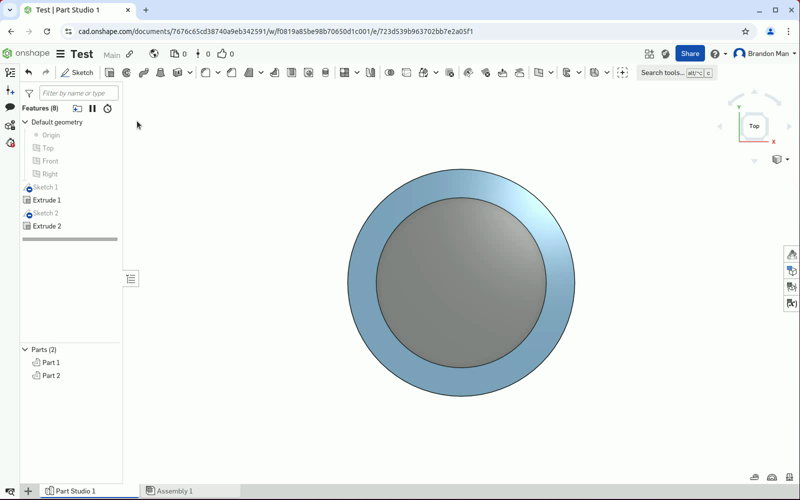
key(shift+7)
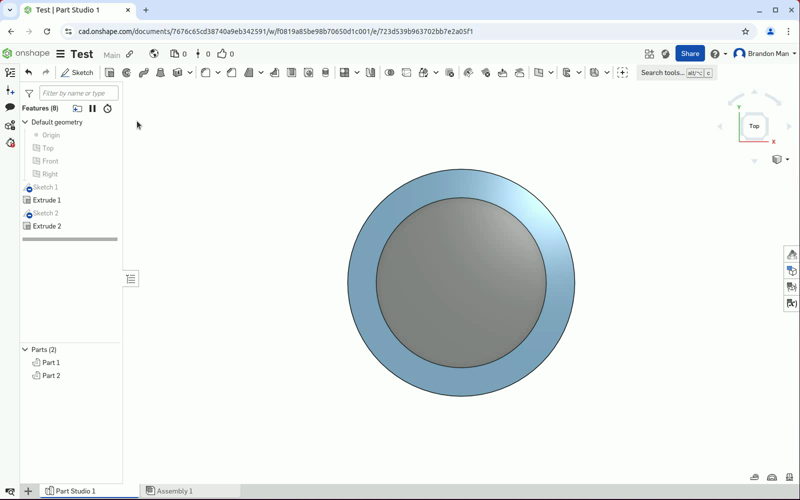
key(up, 3)
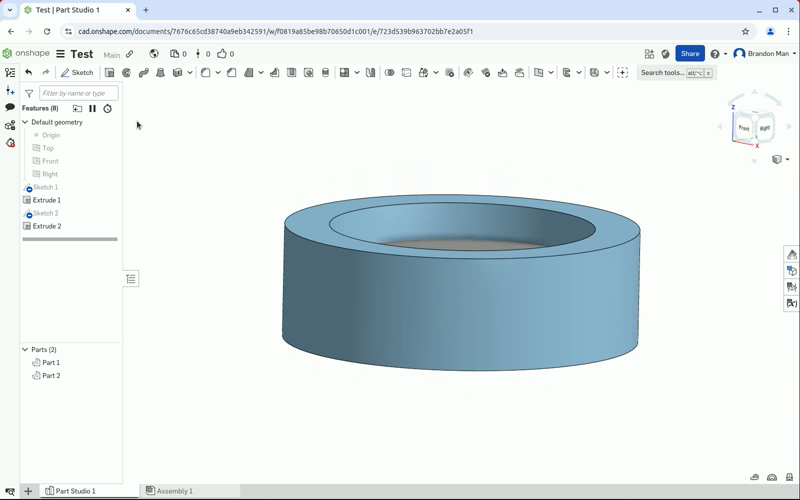
key(left, 3)
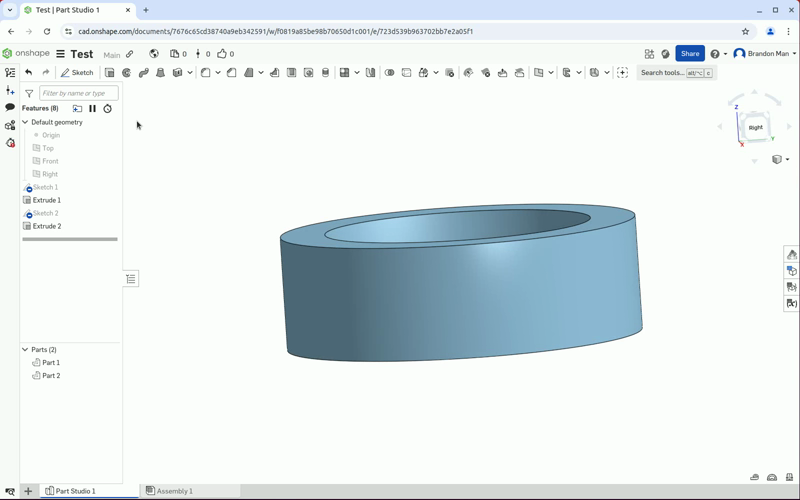
key(right, 3)
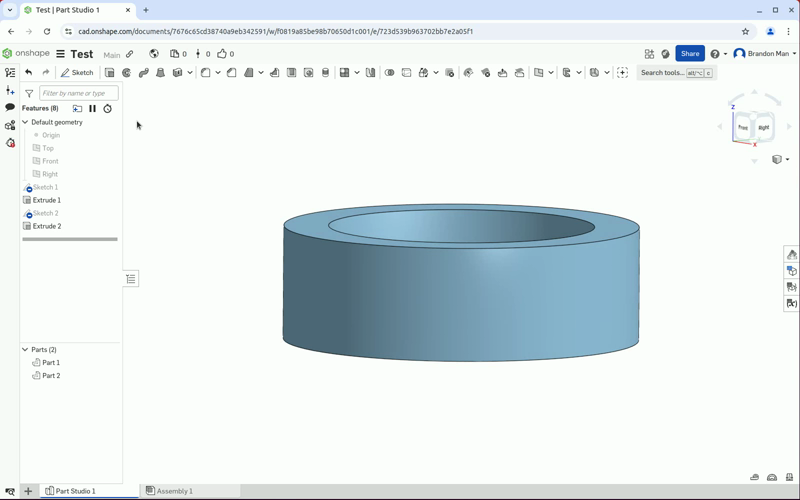
key(down, 3)
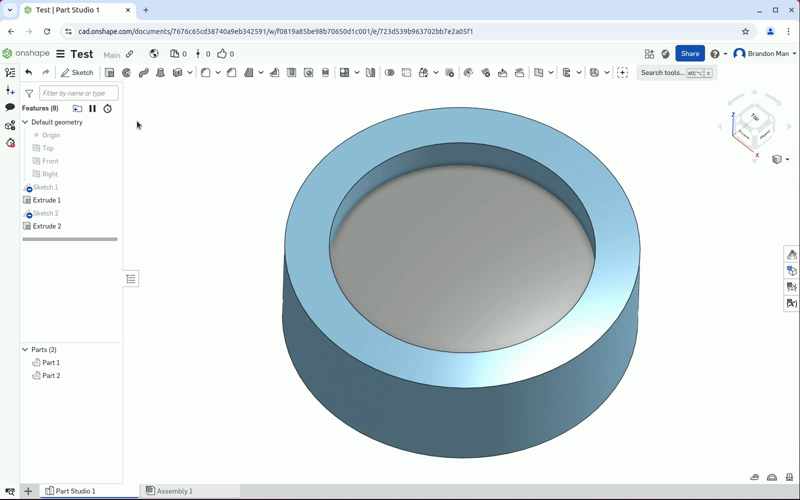
mouse_move(73, 189)
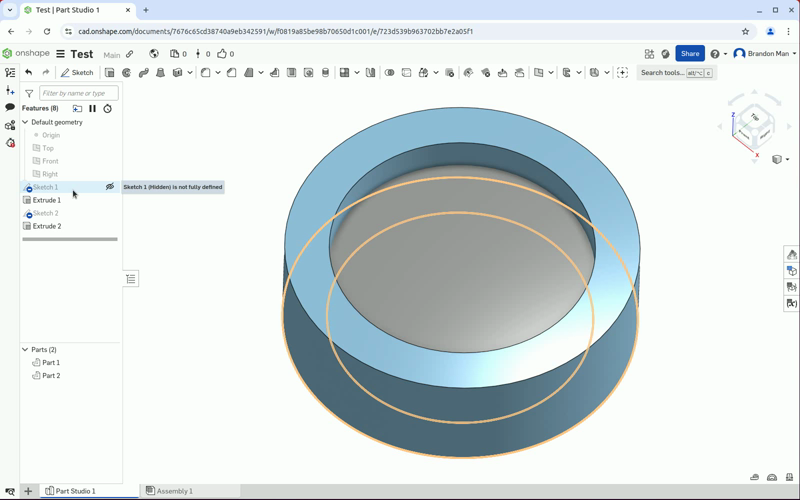
click(73, 189)